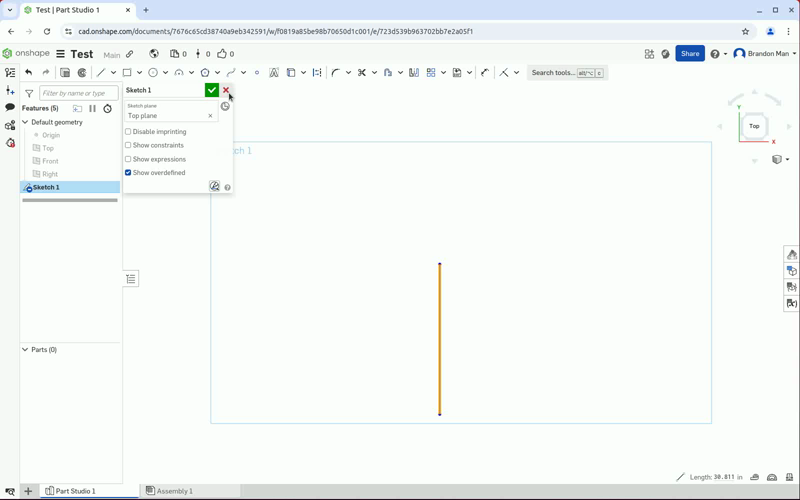
key(shift+h)
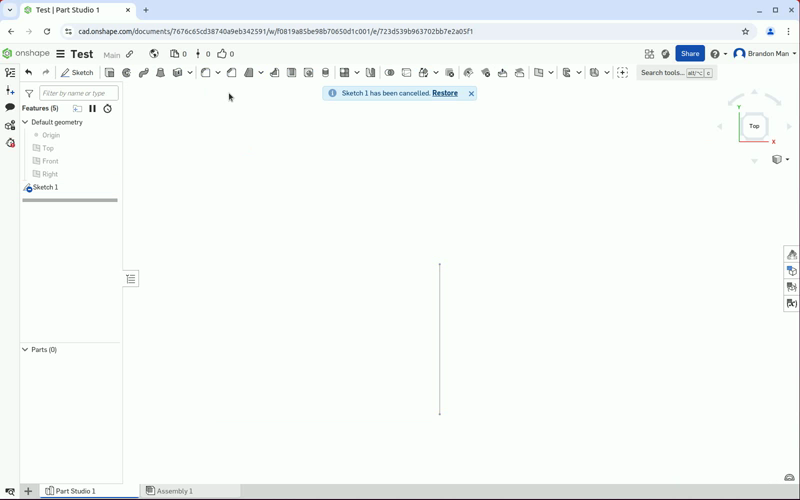
key(shift+s)
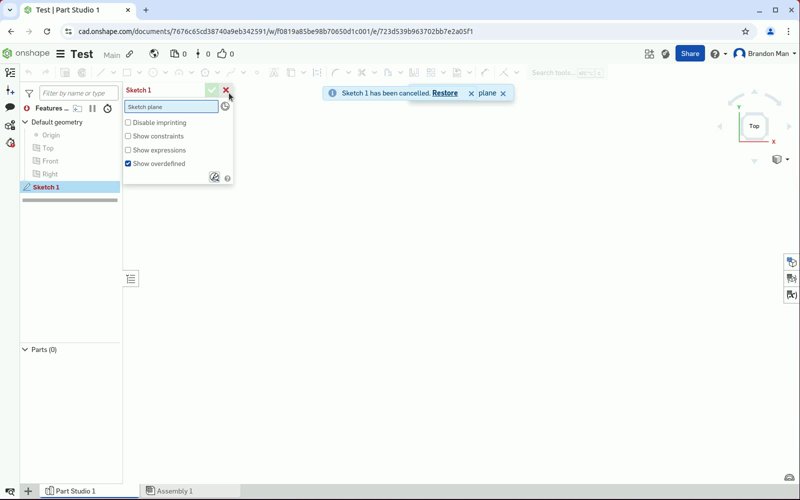
mouse_move(73, 150)
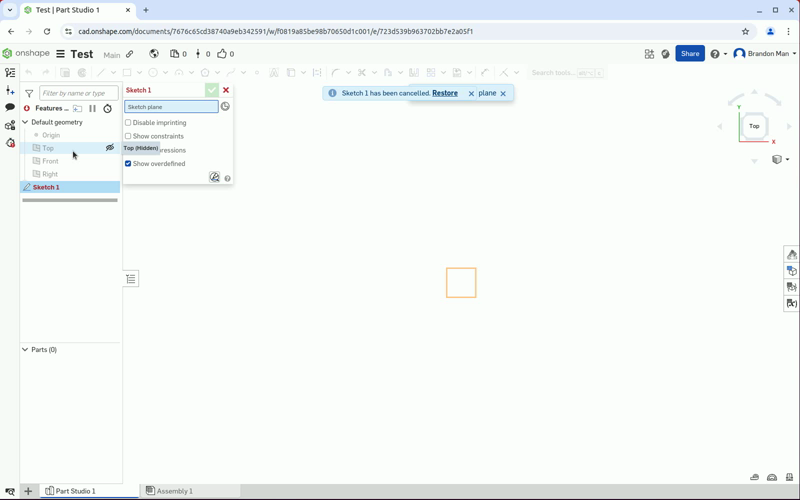
click(73, 150)
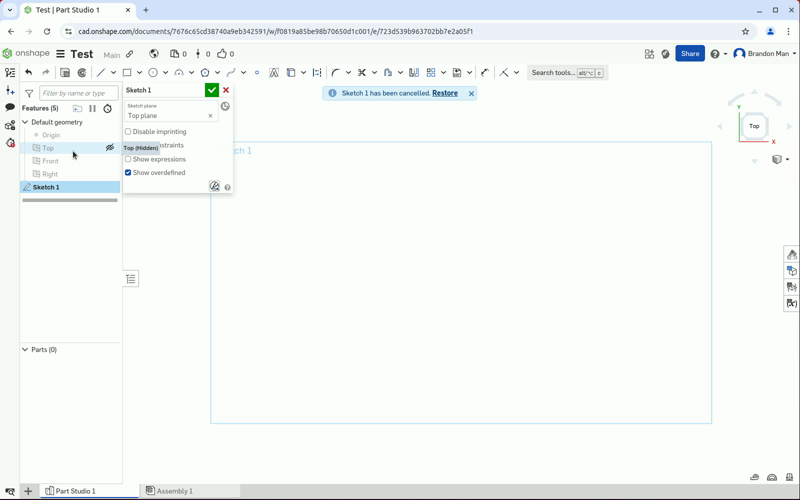
mouse_move(73, 352)
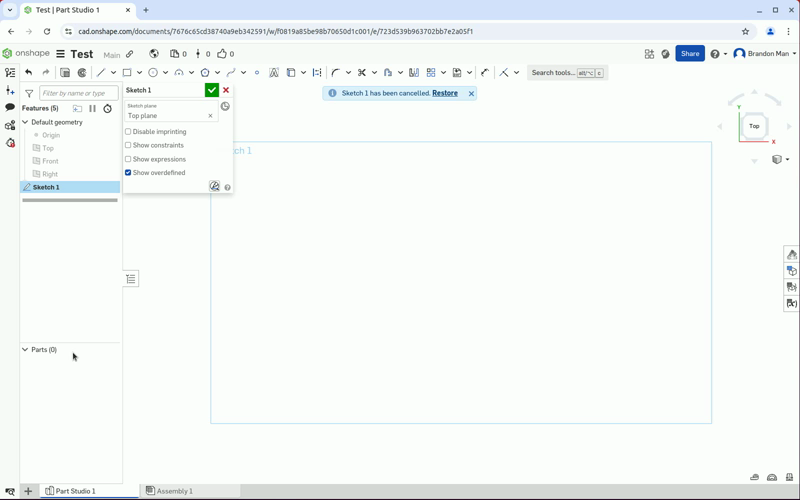
key(y)
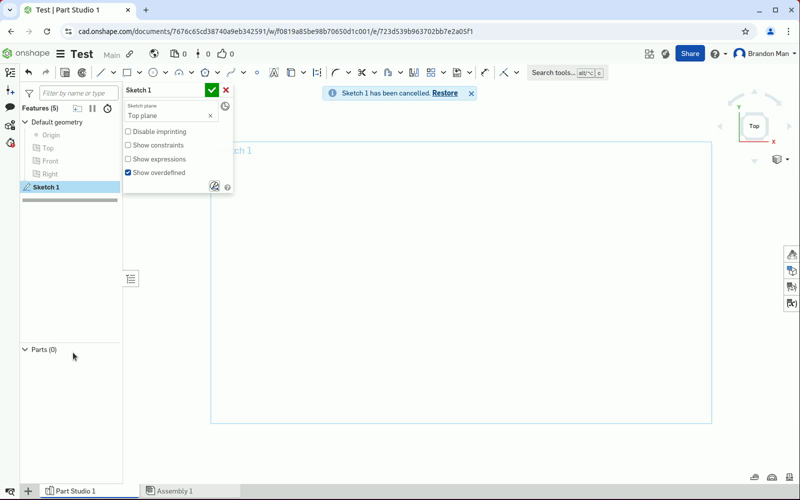
key(c)
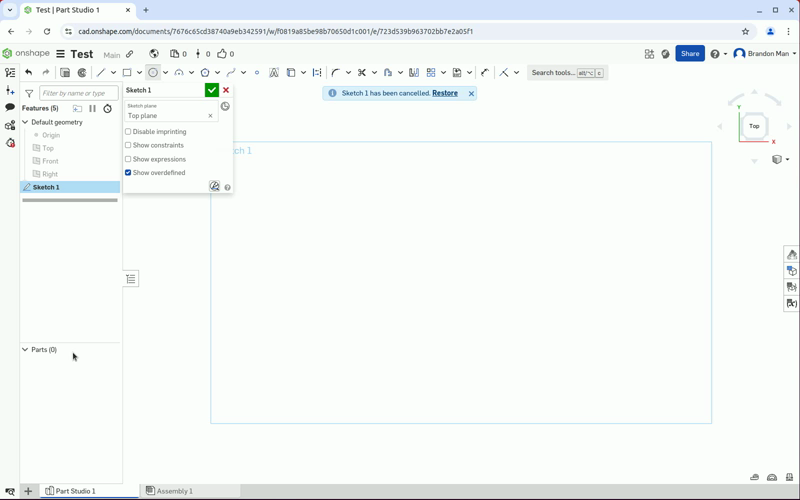
key_down(shift)
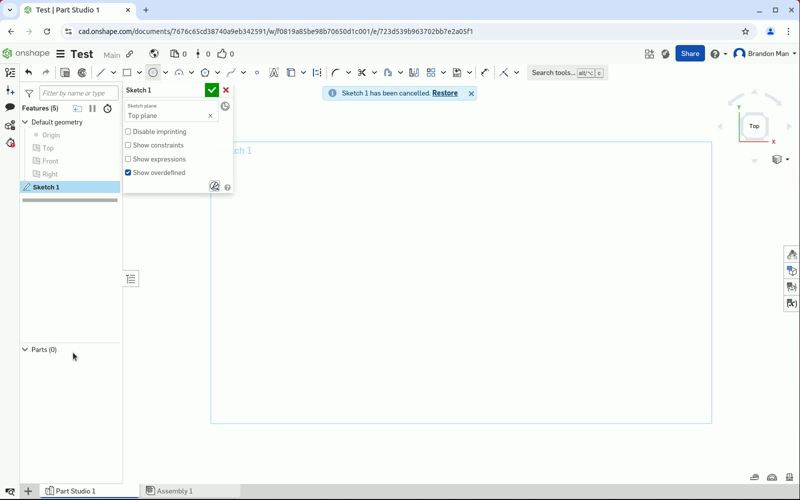
mouse_move(461, 282)
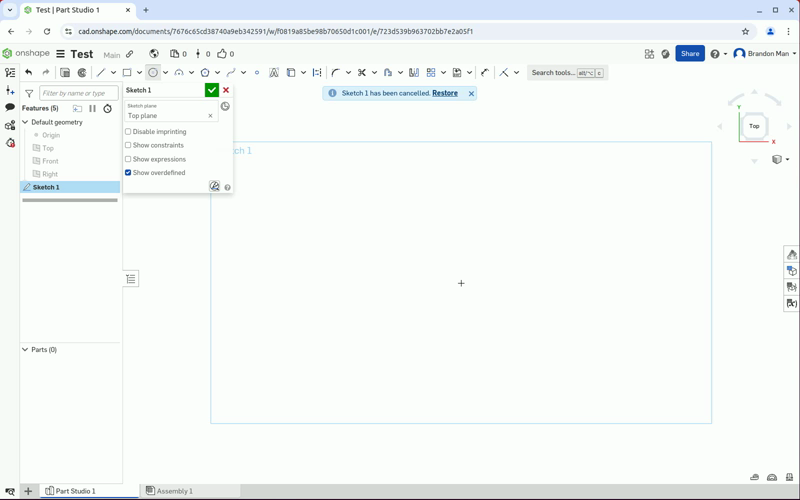
click(461, 282)
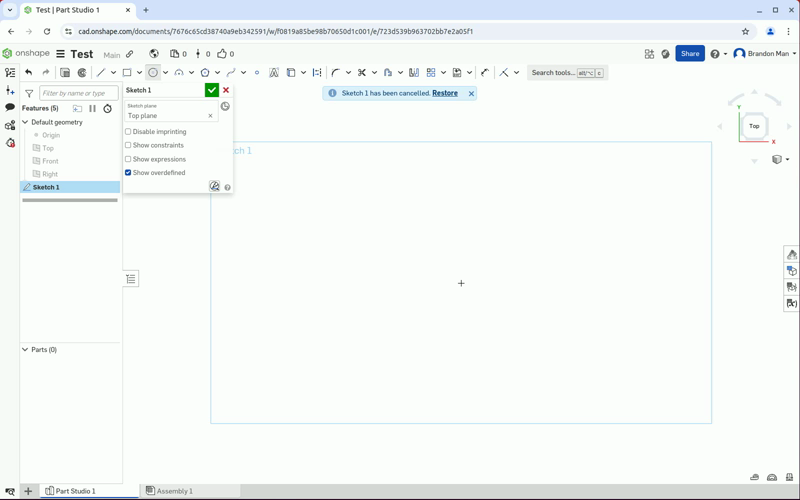
key_up(shift)
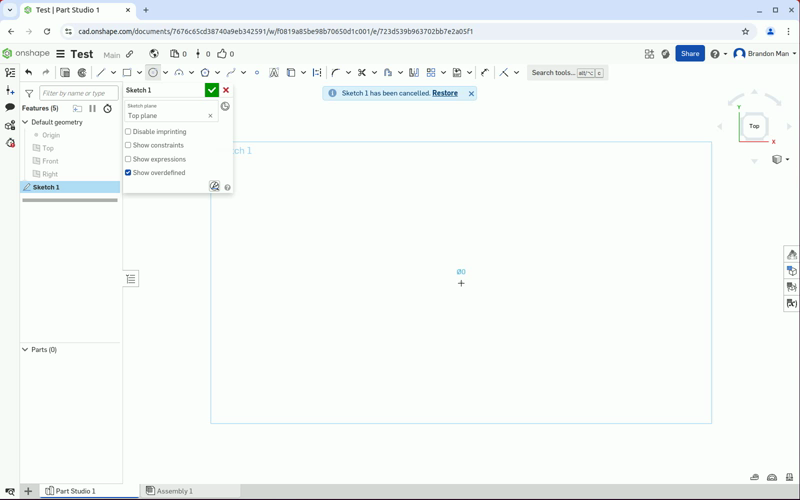
mouse_move(572, 282)
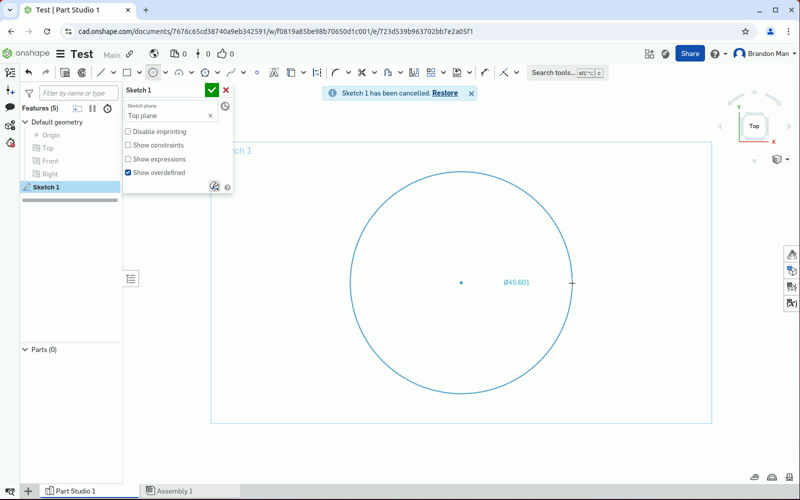
click(572, 282)
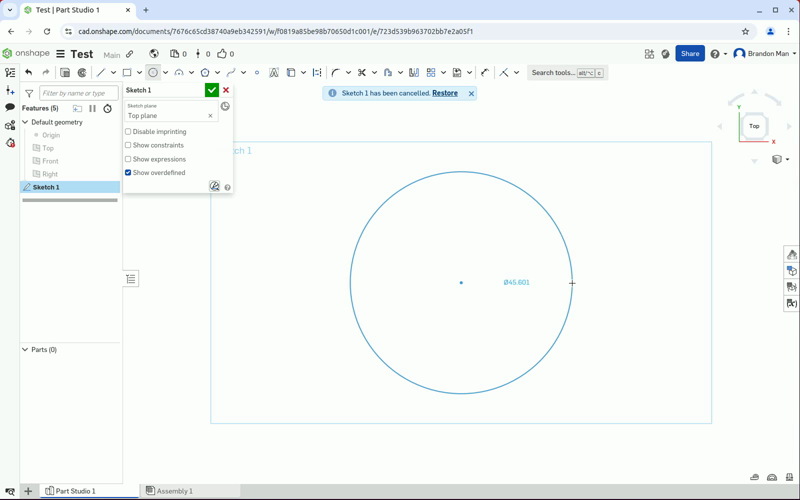
key(esc)
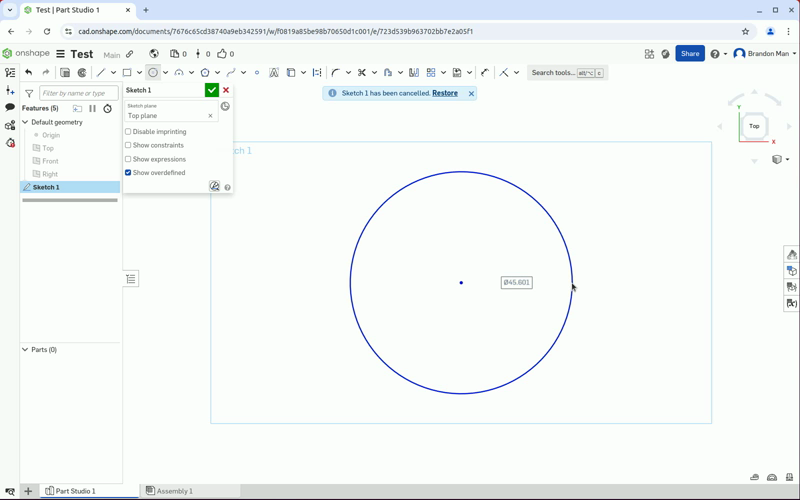
key(c)
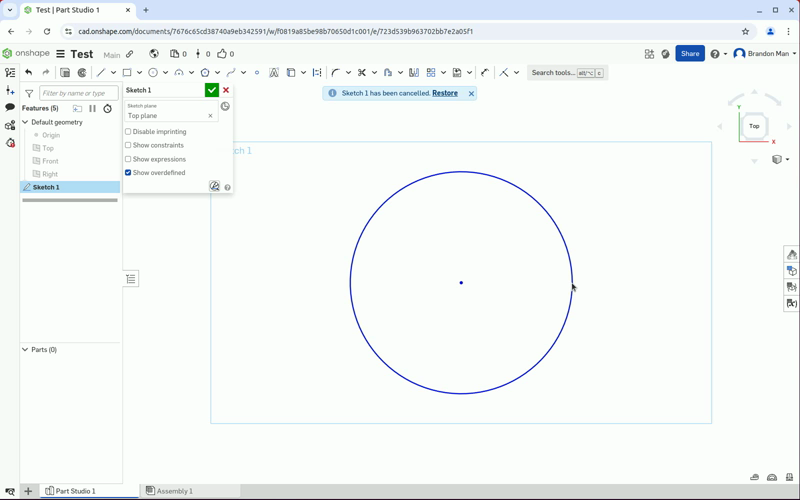
key_down(shift)
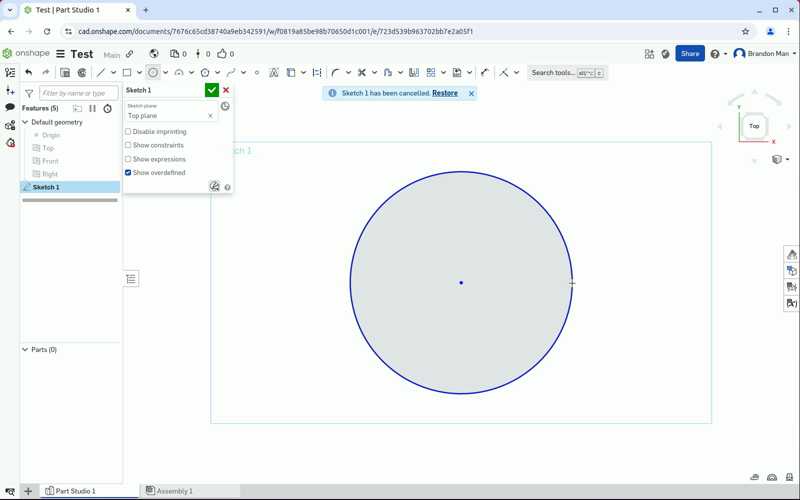
mouse_move(461, 282)
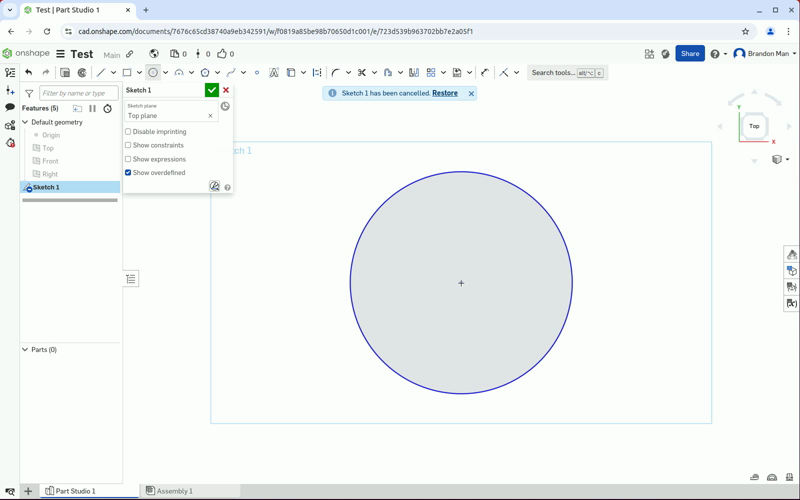
click(461, 282)
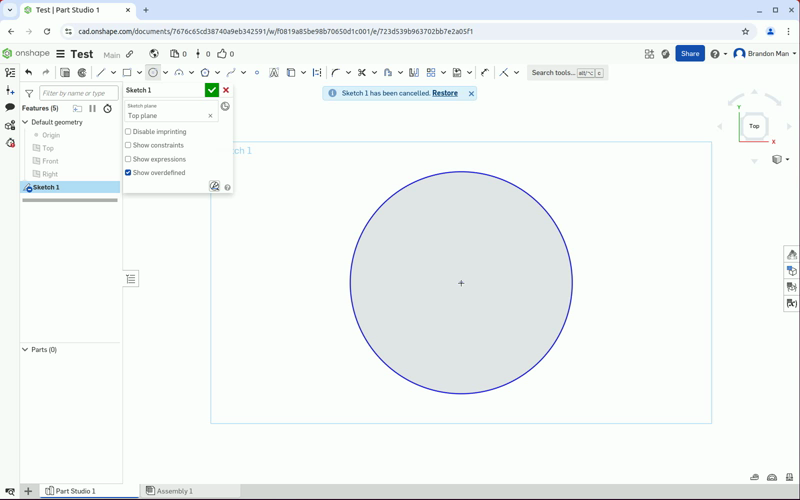
key_up(shift)
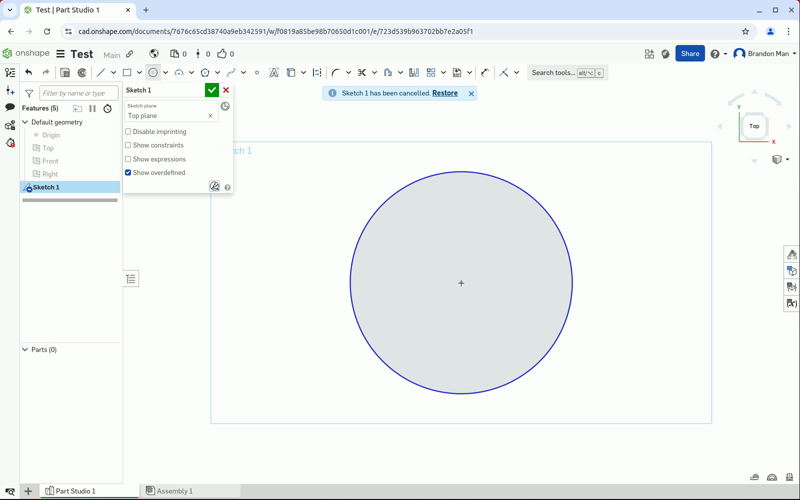
mouse_move(522, 282)
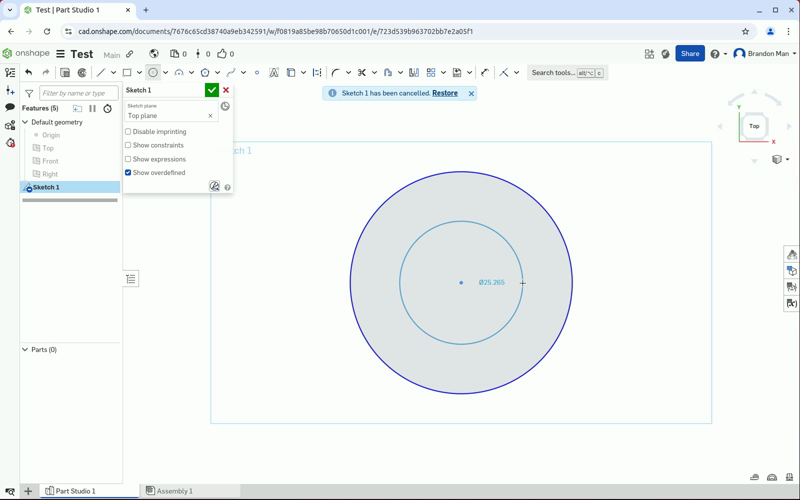
click(522, 282)
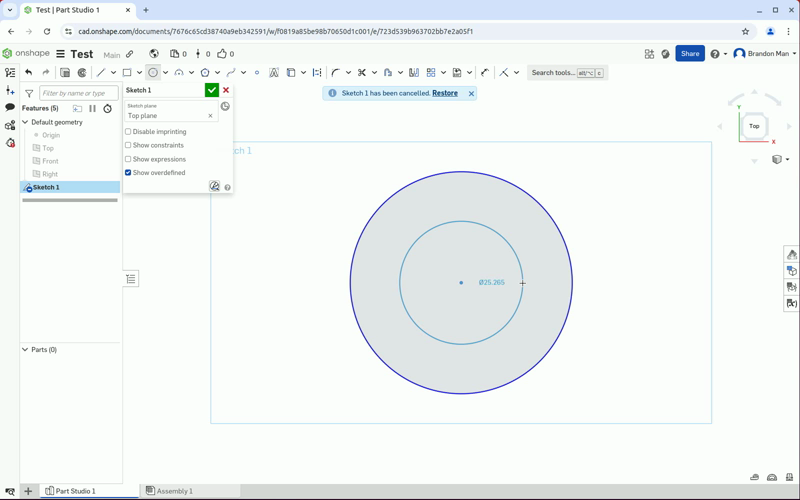
key(esc)
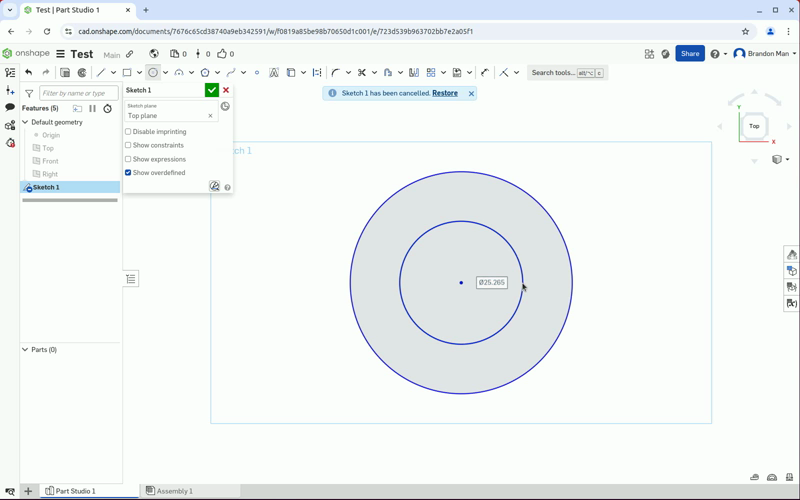
mouse_move(396, 332)
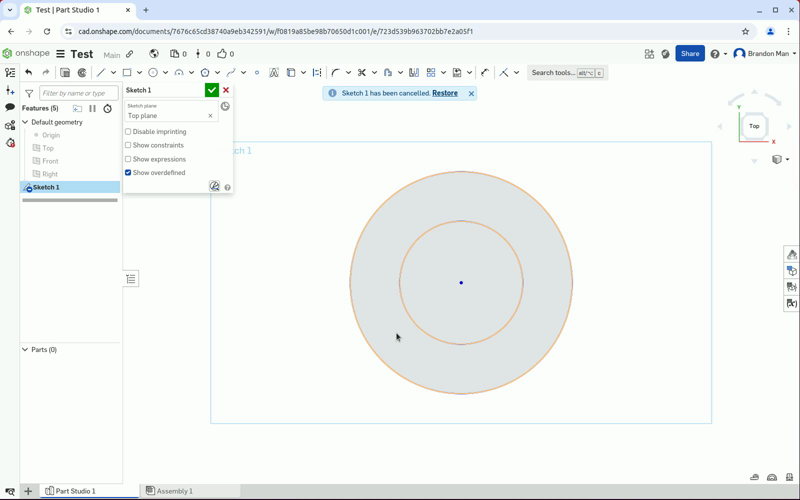
click(396, 332)
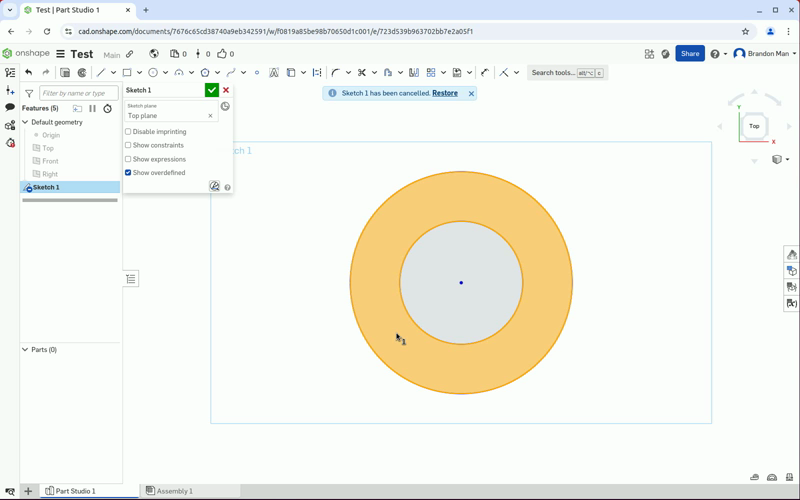
mouse_move(73, 352)
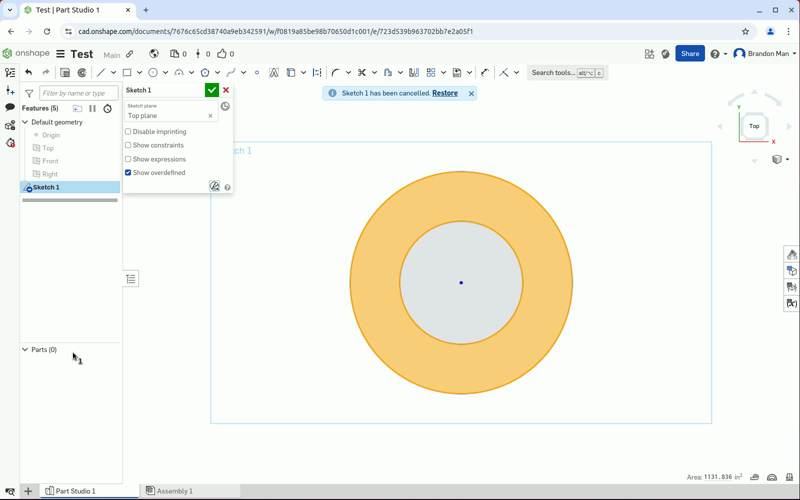
key(shift+y)
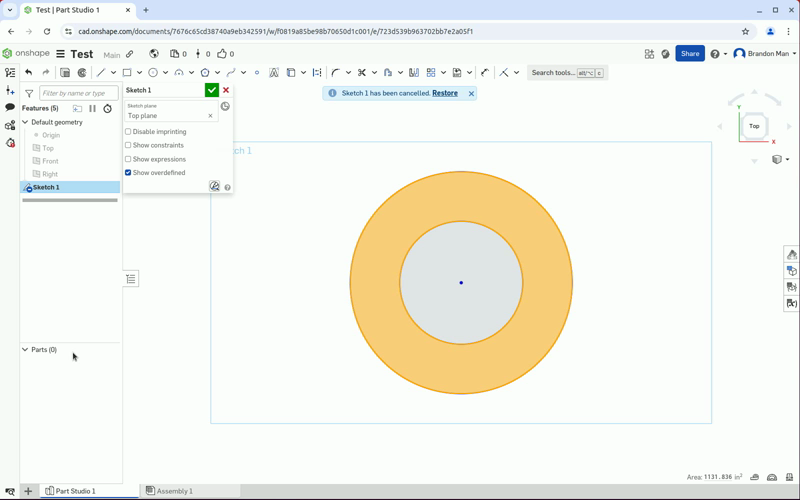
key(shift+e)
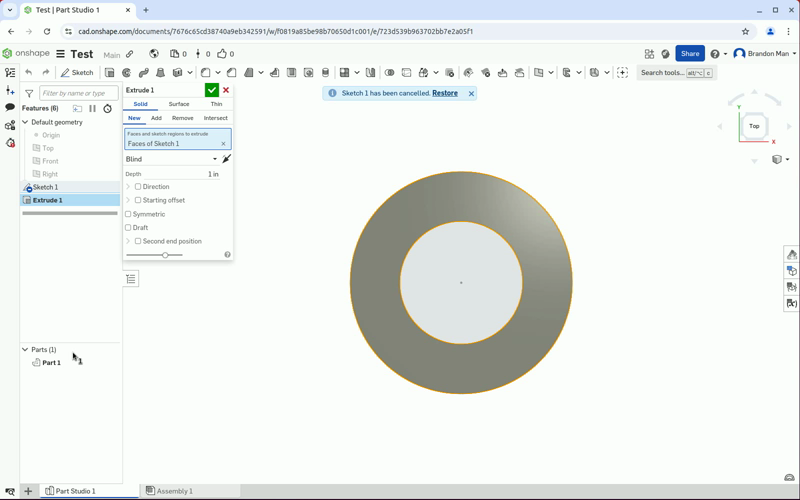
mouse_move(143, 106)
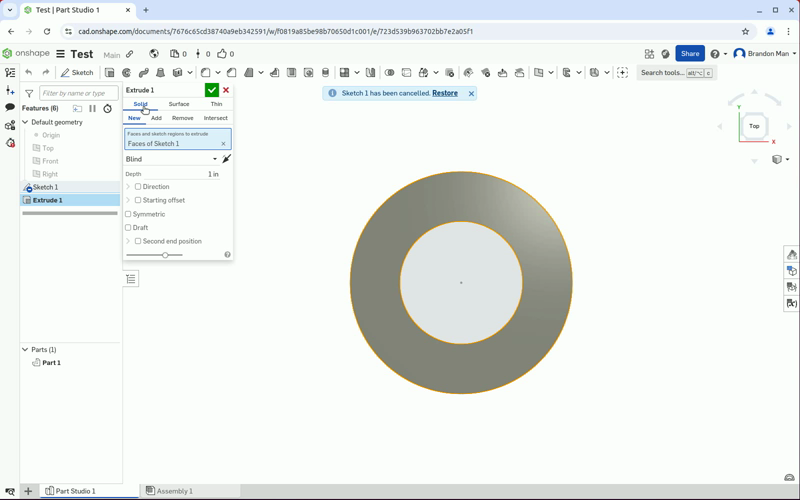
click(143, 106)
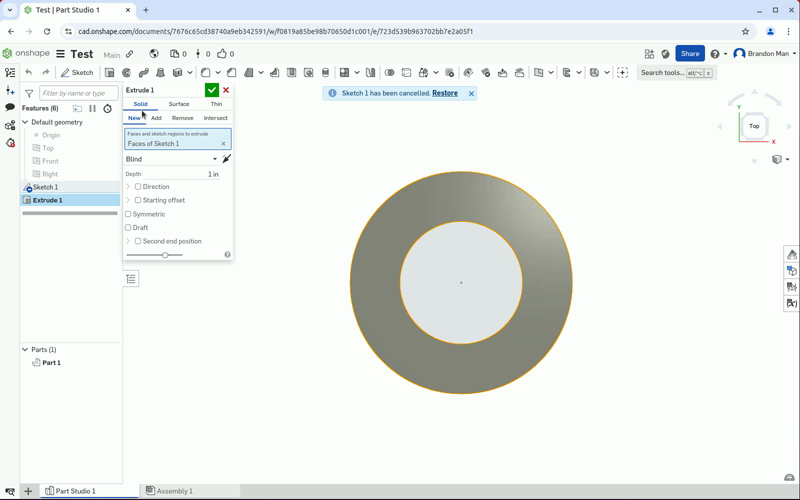
mouse_move(137, 120)
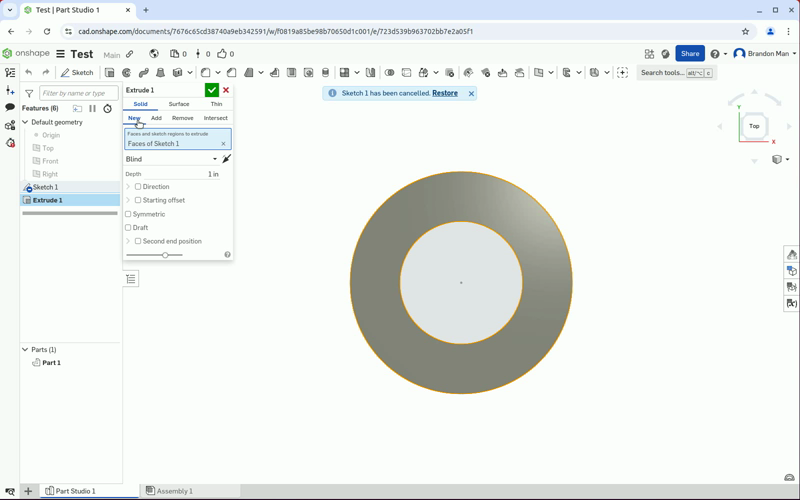
click(137, 120)
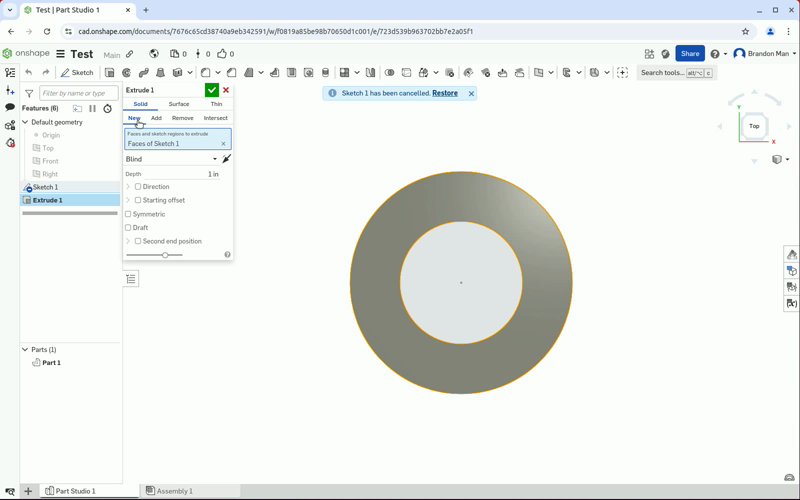
key(tab, 4)
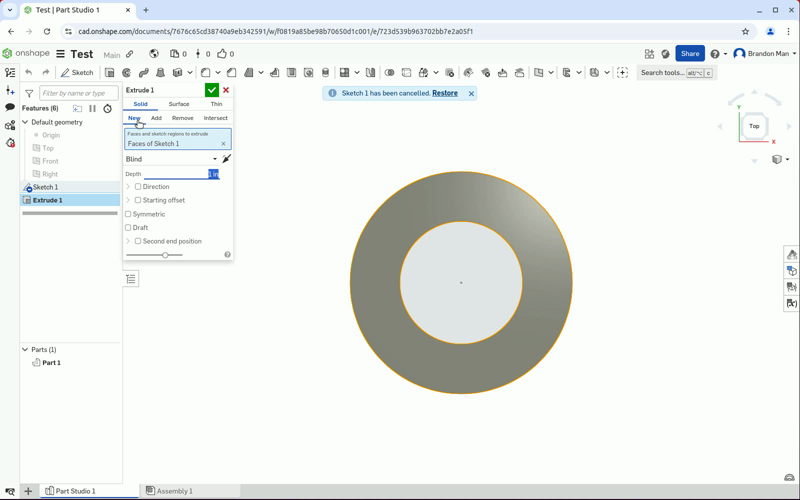
text(7.703)
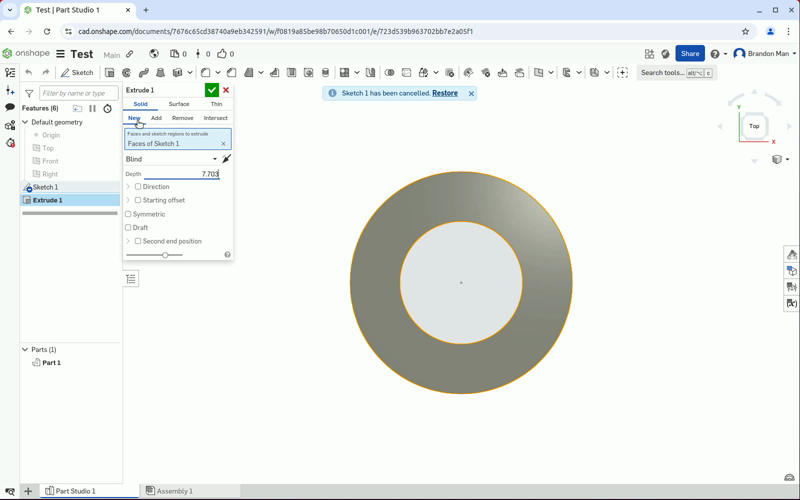
key(enter)
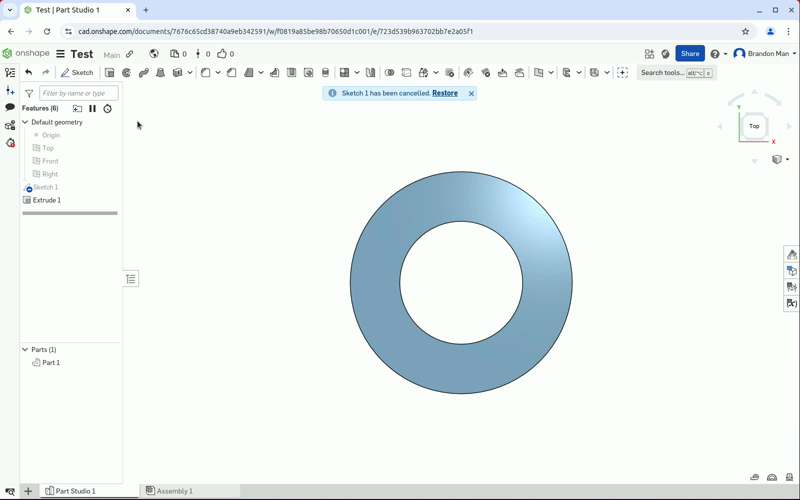
key(shift+h)
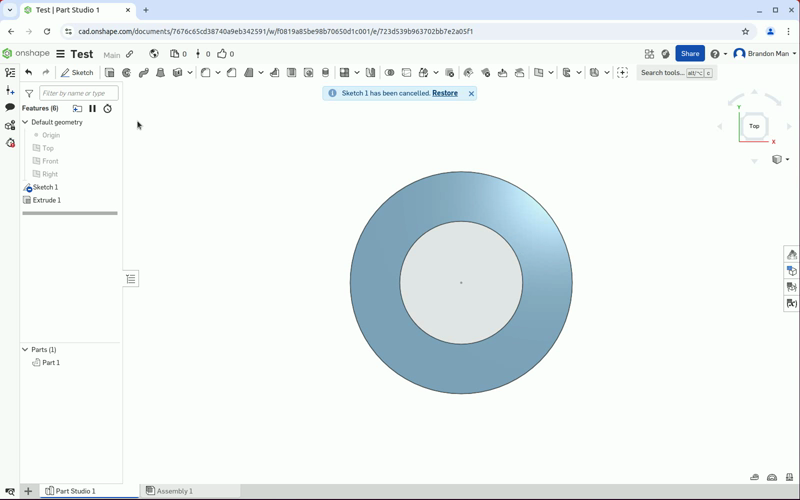
key(shift+h)
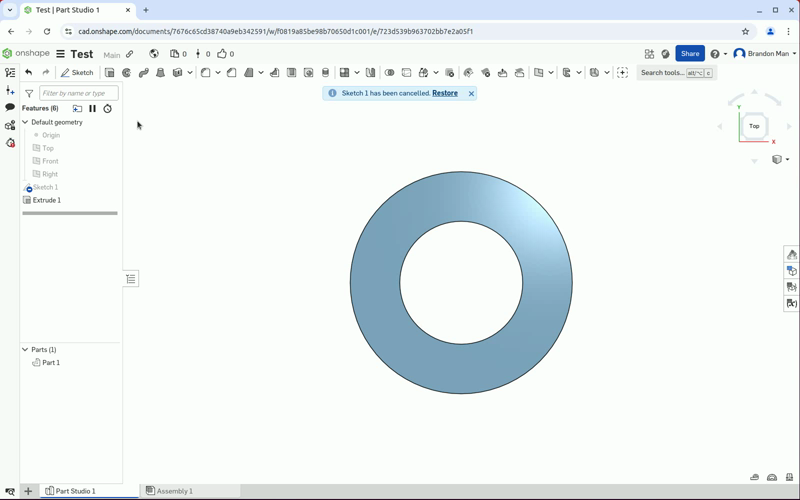
mouse_move(73, 189)
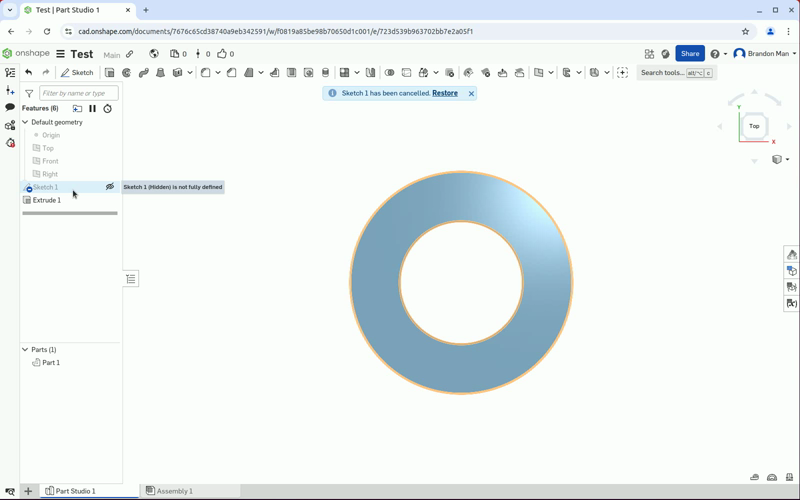
click(73, 189)
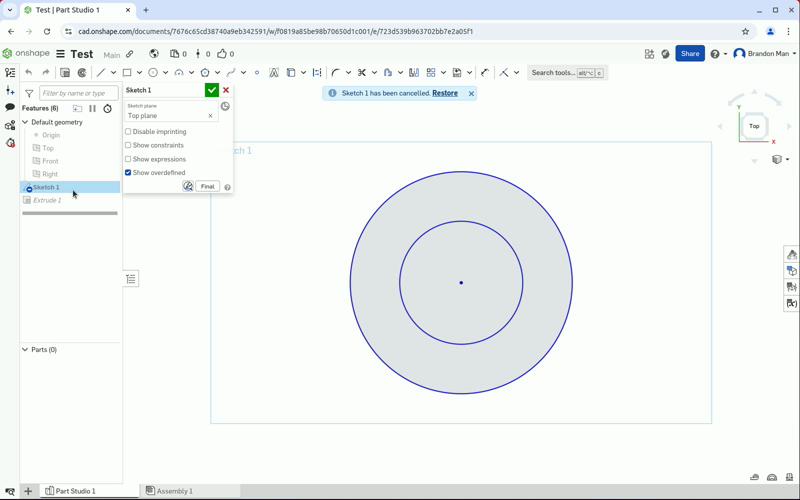
mouse_move(229, 92)
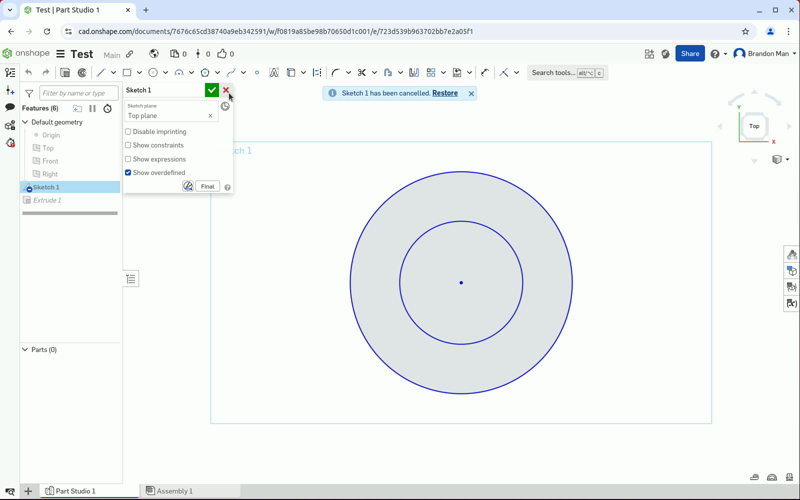
click(229, 92)
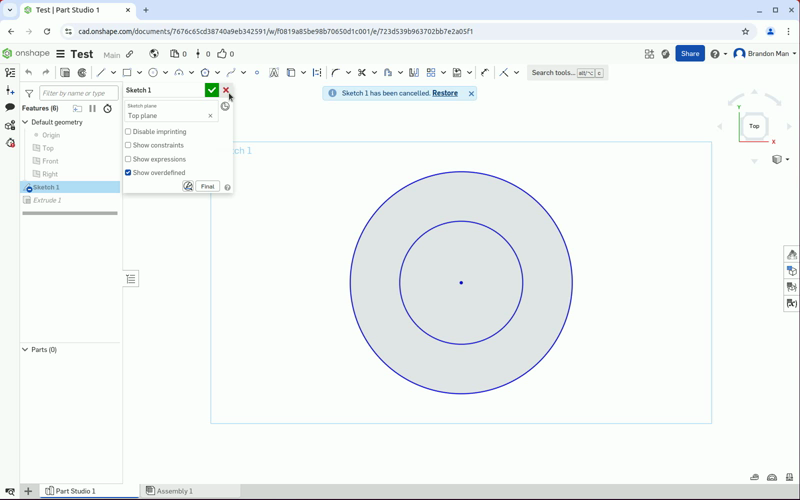
key(shift+s)
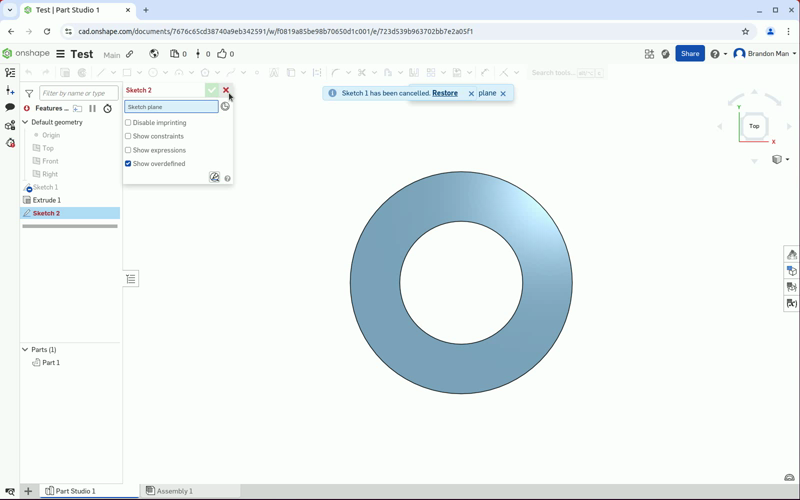
mouse_move(73, 150)
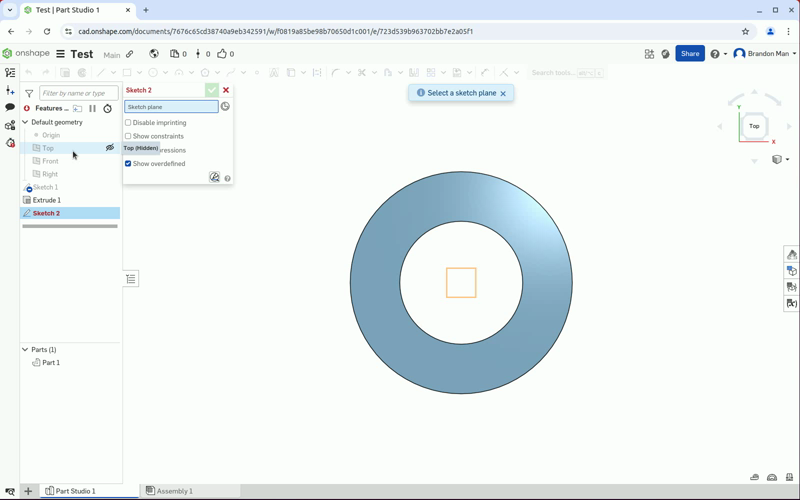
click(73, 150)
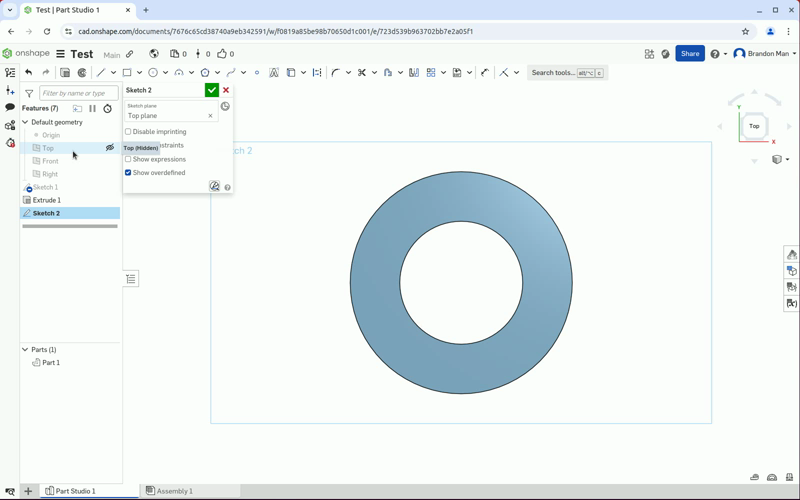
mouse_move(73, 352)
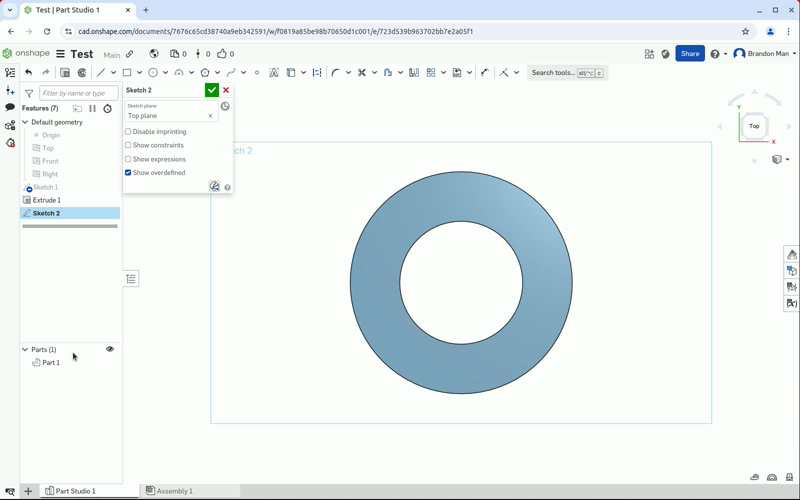
key(y)
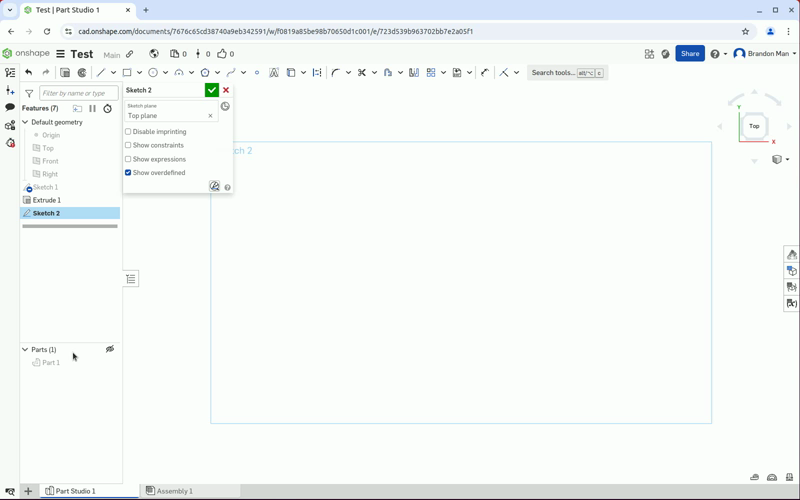
key(c)
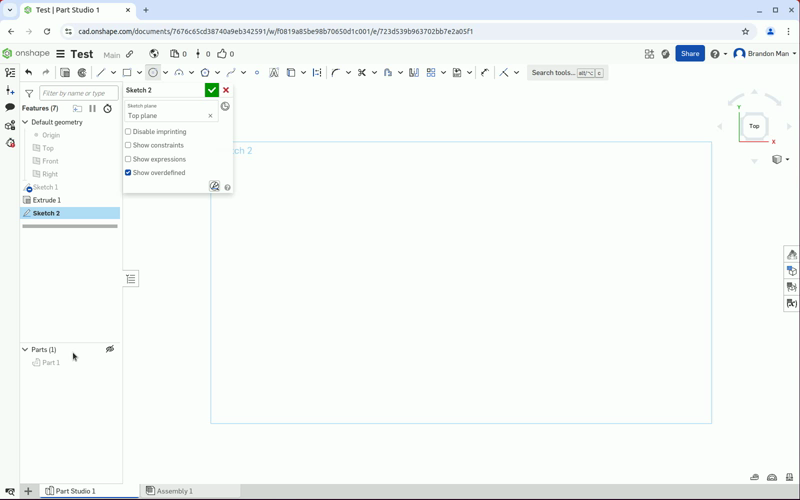
key_down(shift)
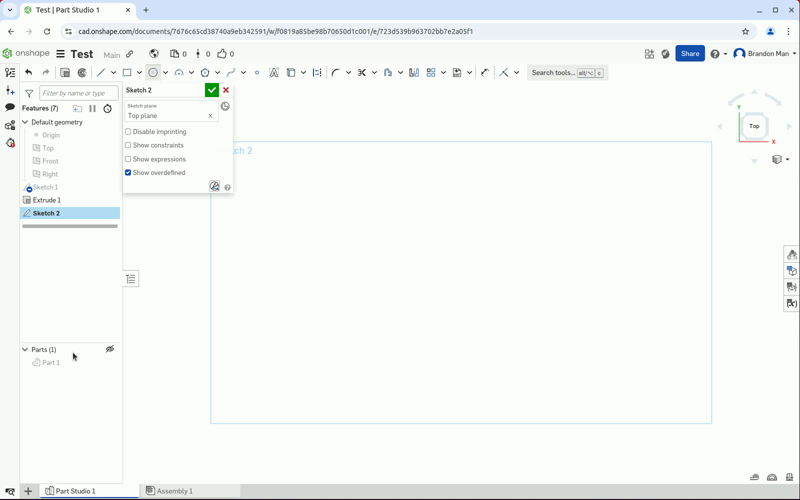
mouse_move(460, 282)
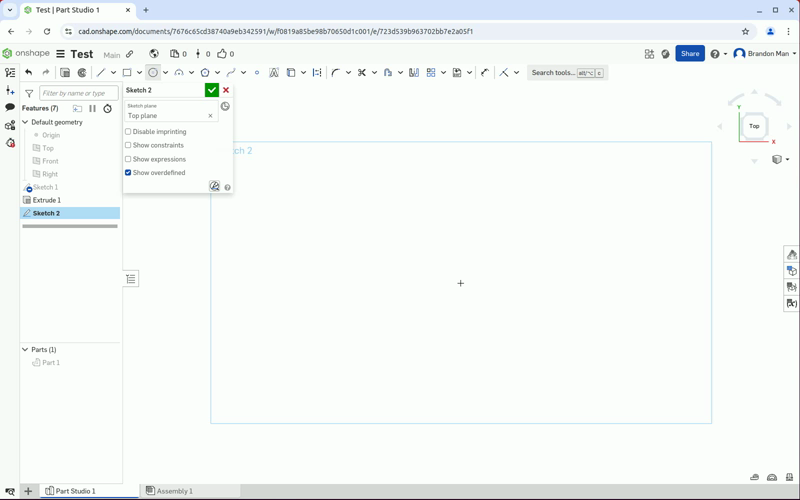
click(460, 282)
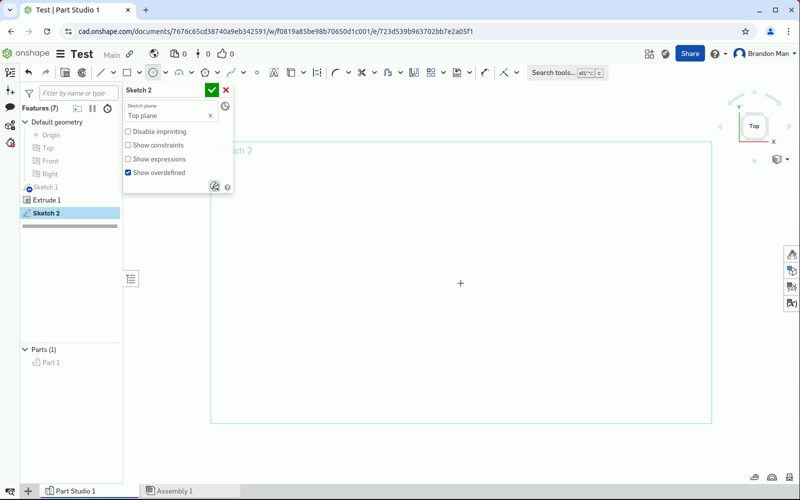
key_up(shift)
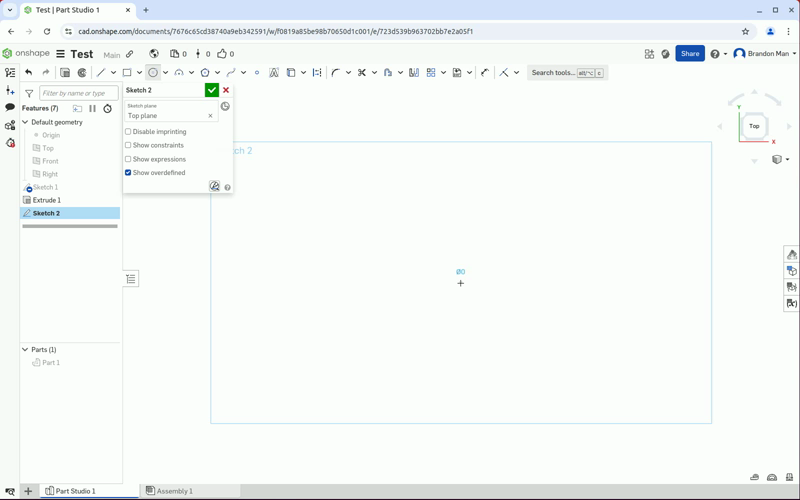
mouse_move(524, 282)
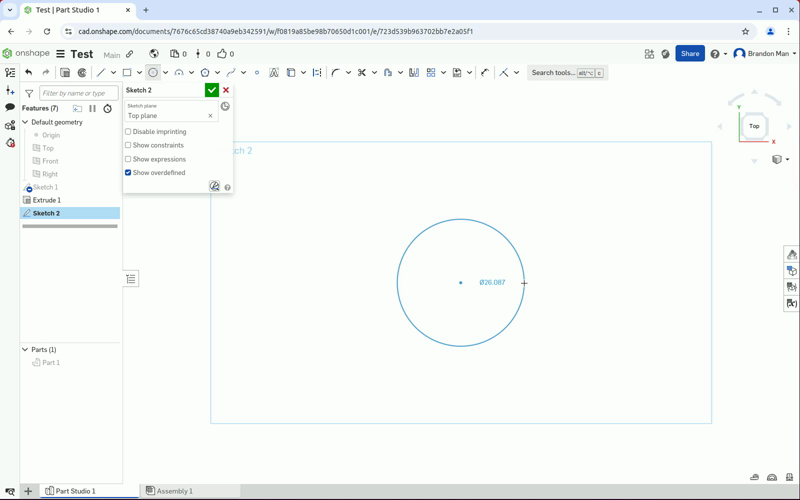
click(524, 282)
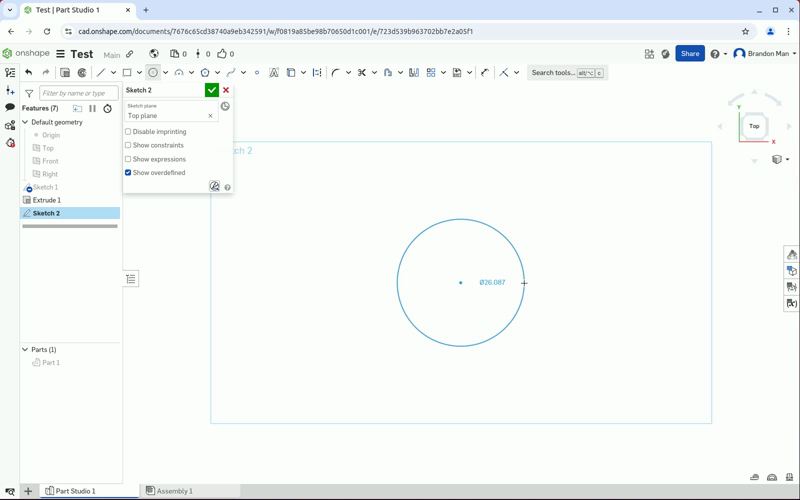
key(esc)
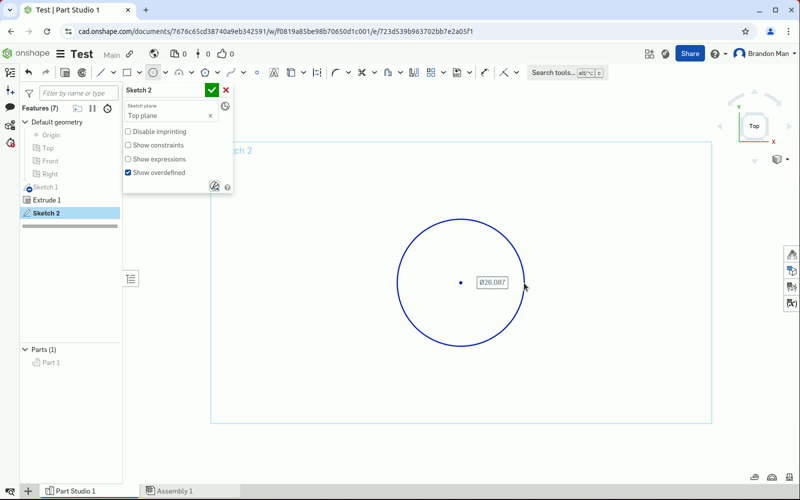
key(c)
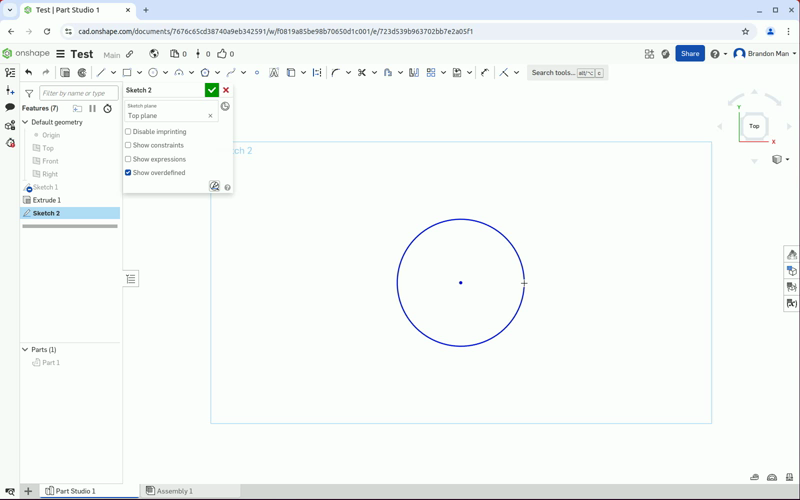
key_down(shift)
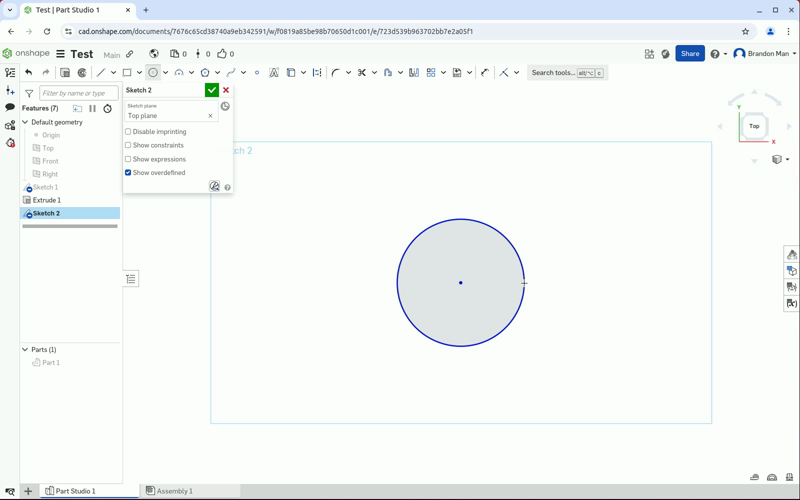
mouse_move(460, 282)
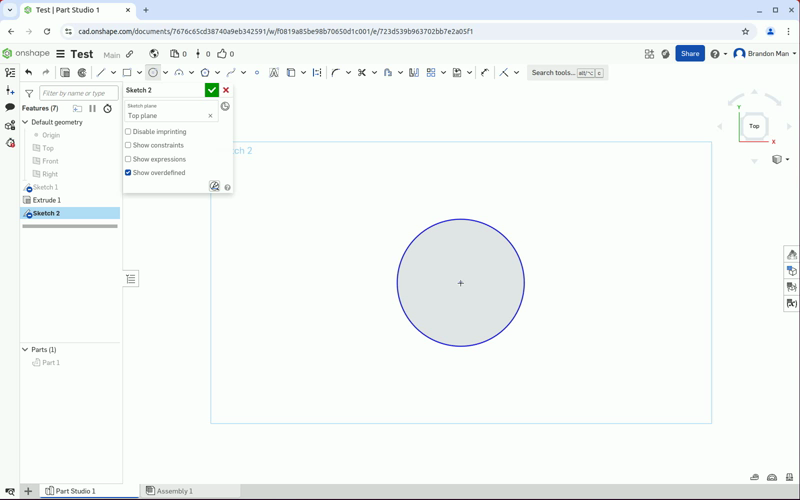
click(460, 282)
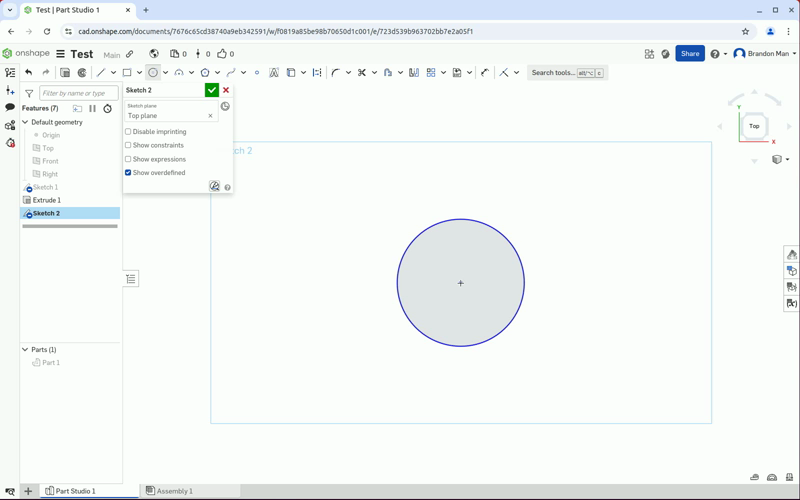
key_up(shift)
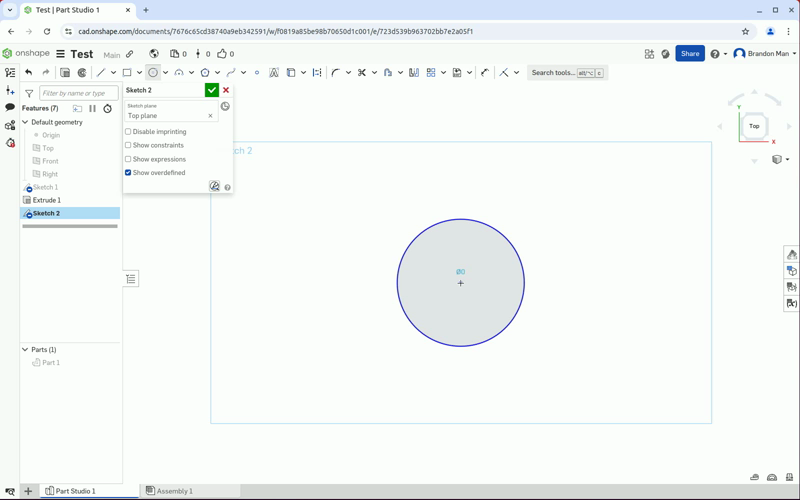
mouse_move(509, 282)
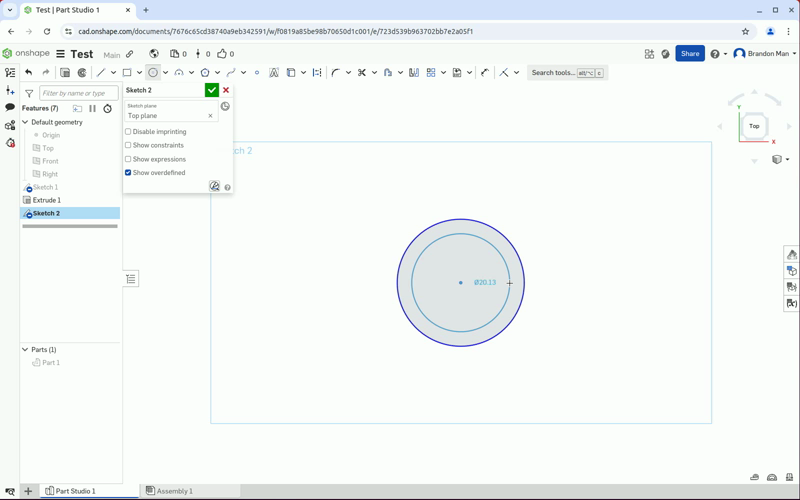
click(509, 282)
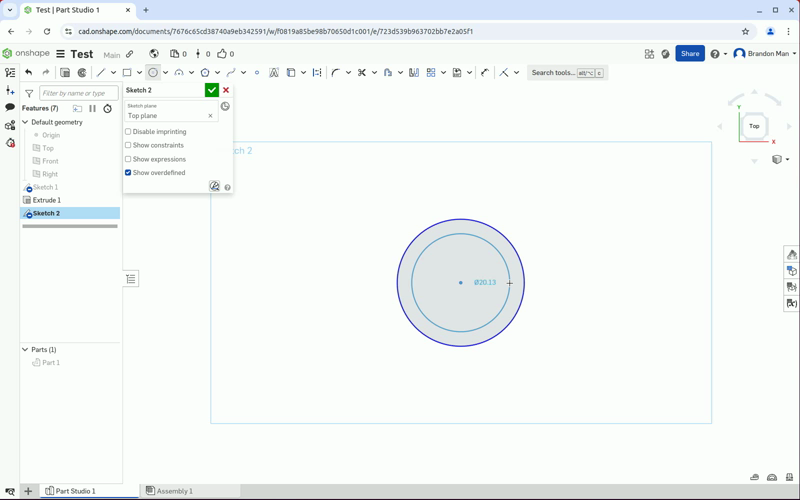
key(esc)
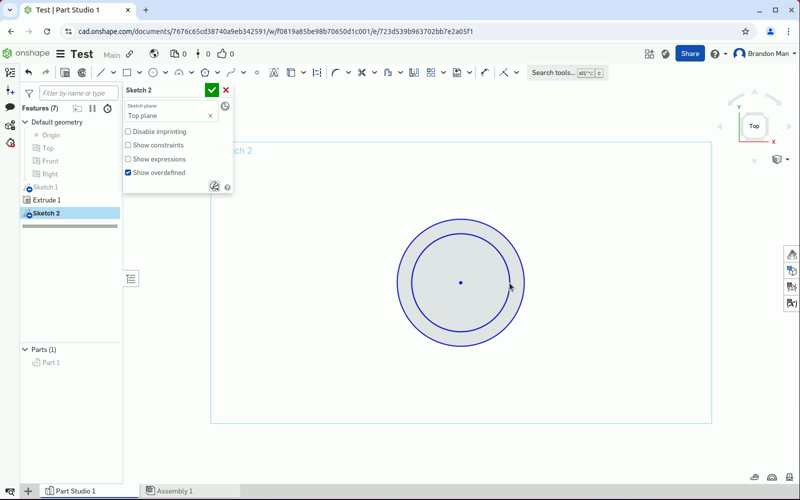
mouse_move(419, 321)
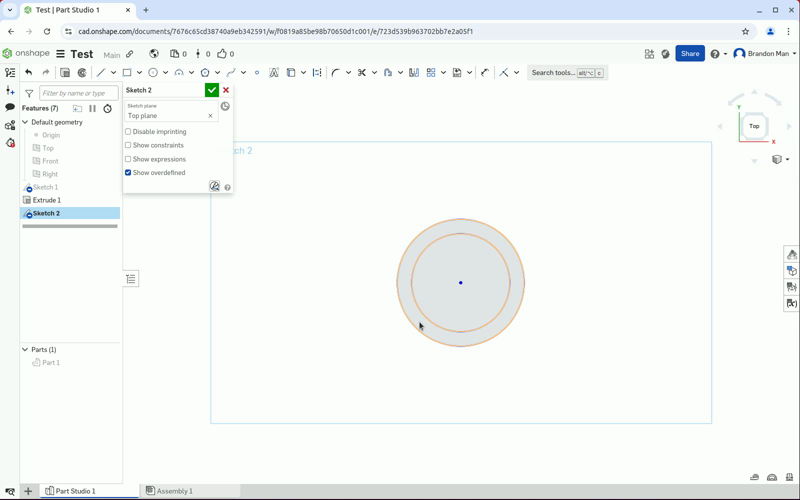
click(419, 321)
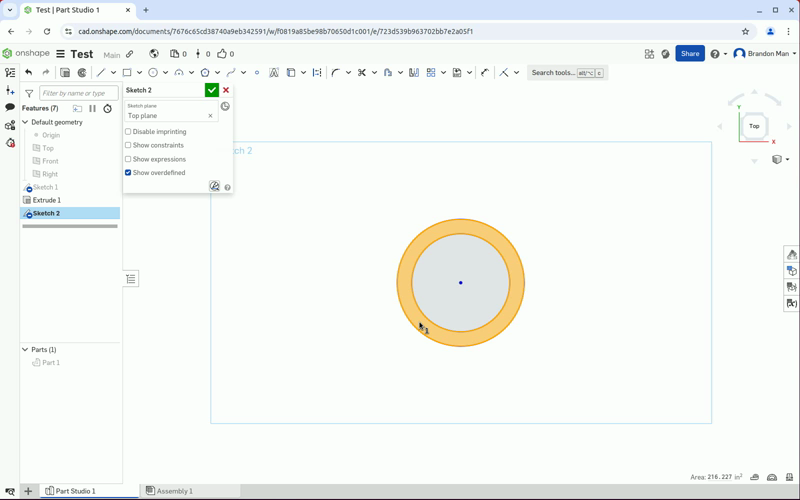
mouse_move(73, 352)
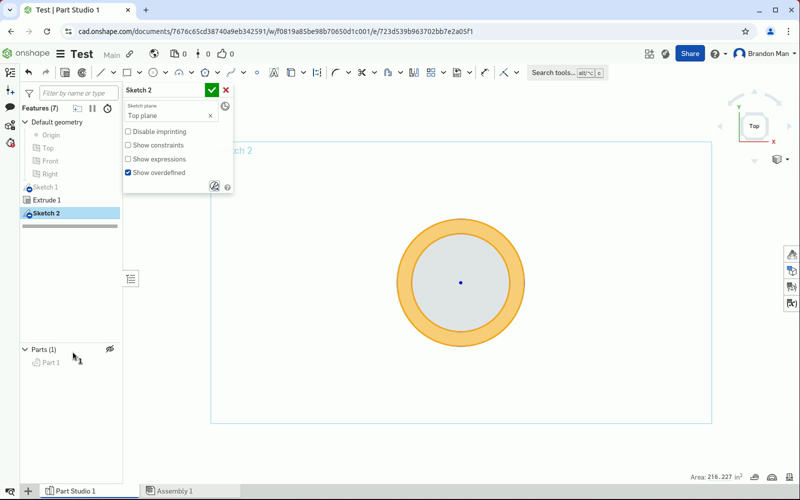
key(shift+y)
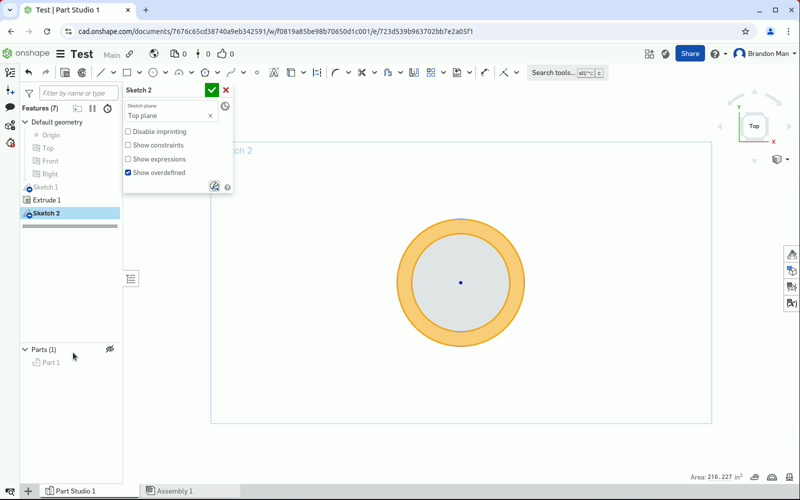
key(shift+e)
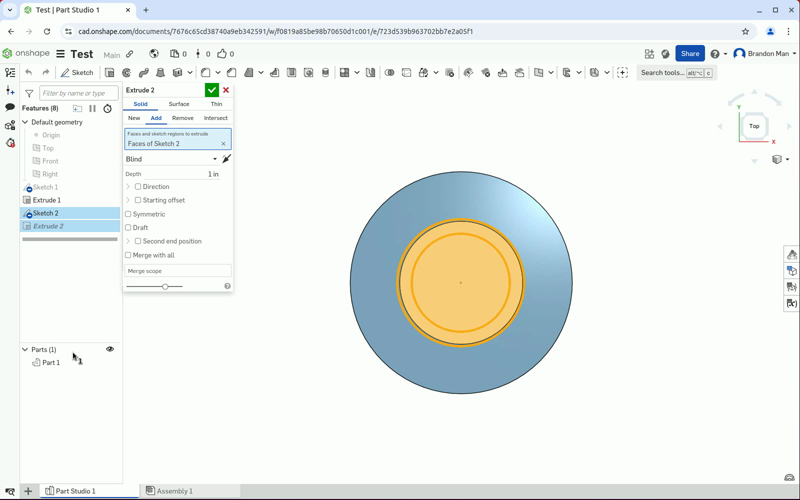
mouse_move(143, 106)
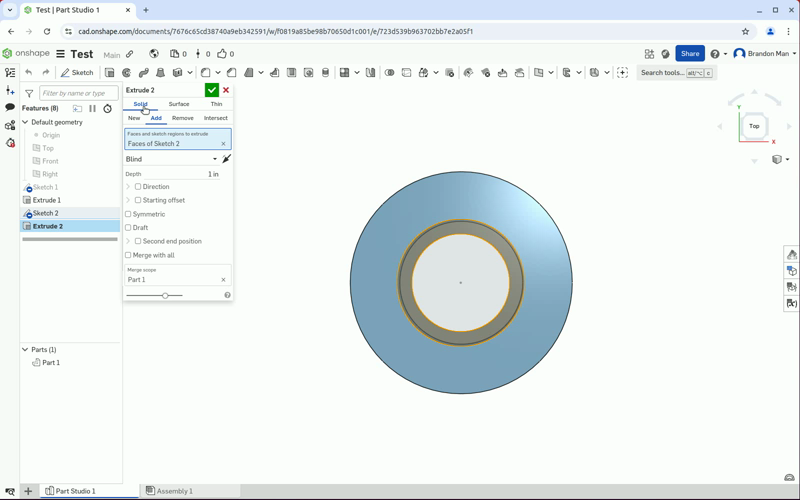
click(143, 106)
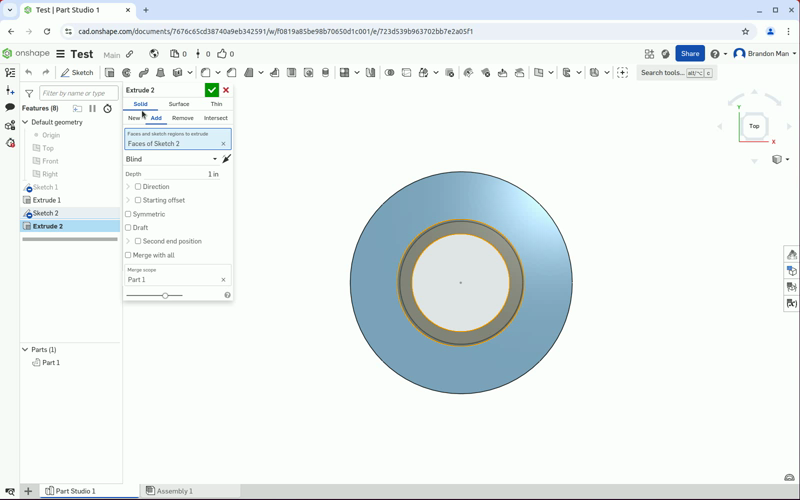
mouse_move(137, 120)
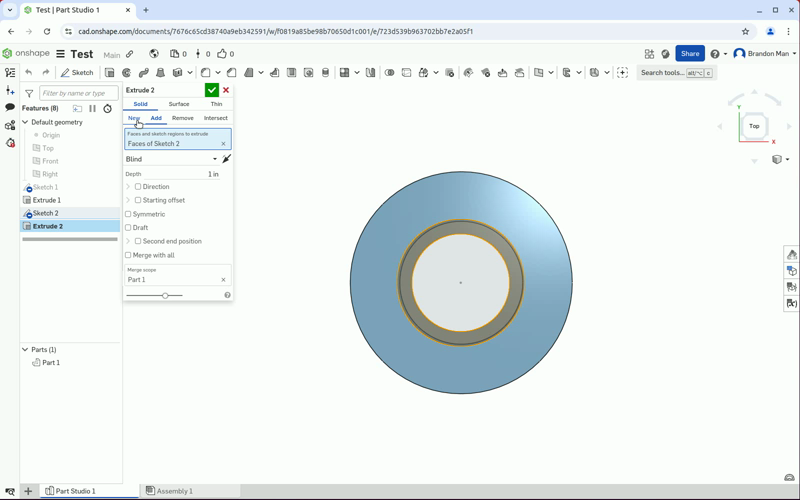
click(137, 120)
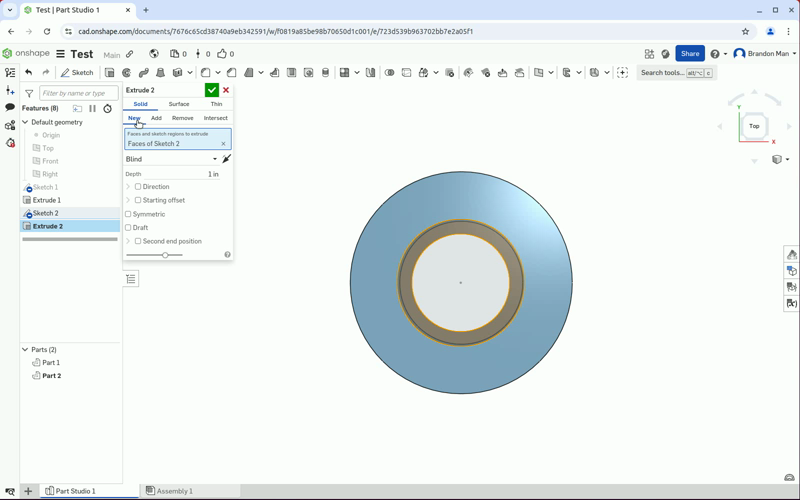
key(tab, 4)
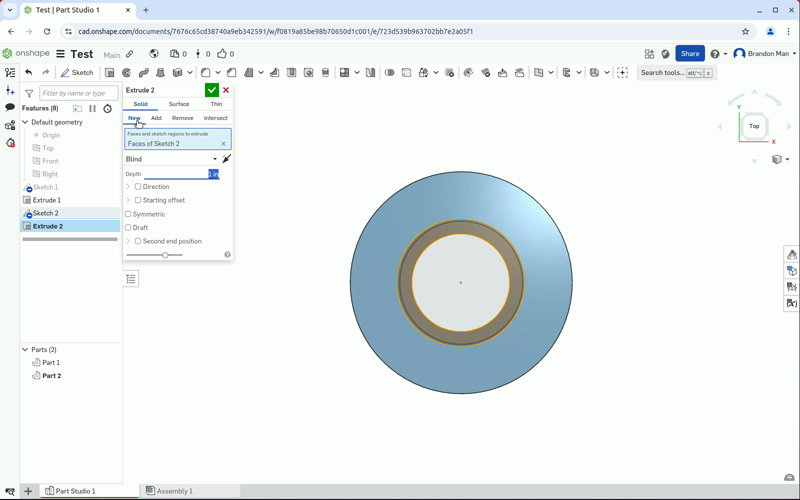
text(3.37)
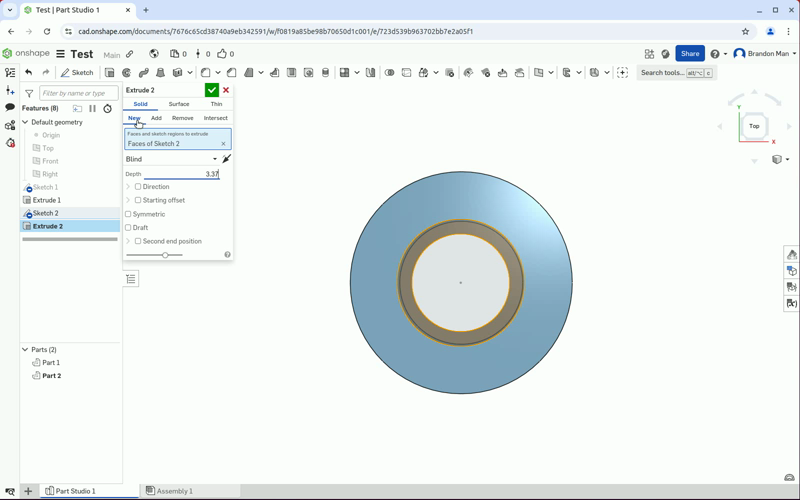
key(enter)
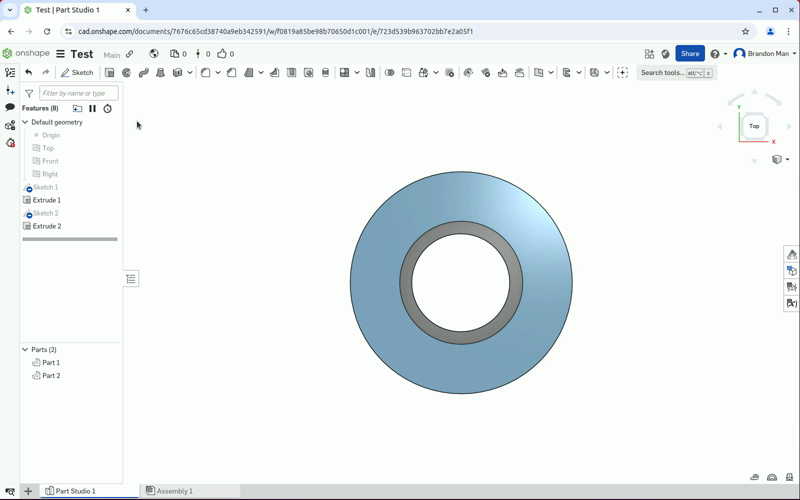
key(shift+h)
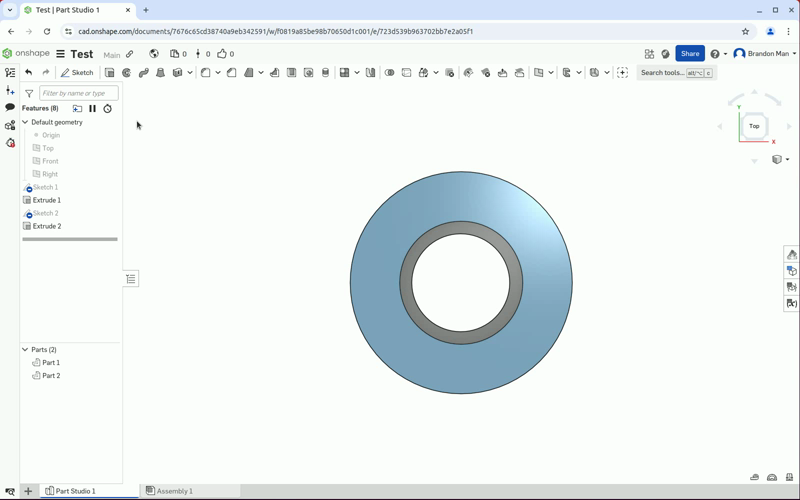
key(shift+h)
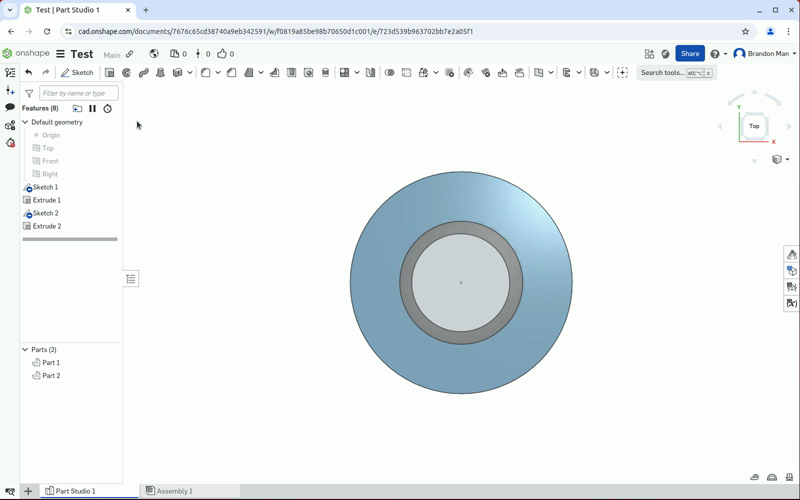
key(shift+7)
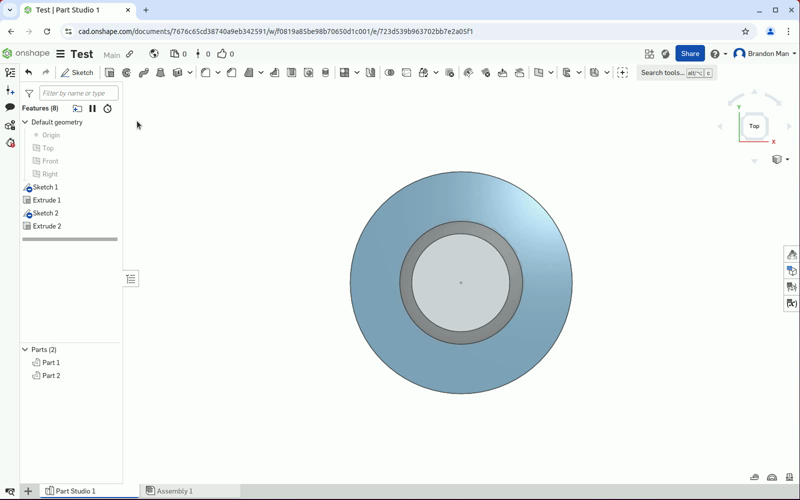
key(up, 3)
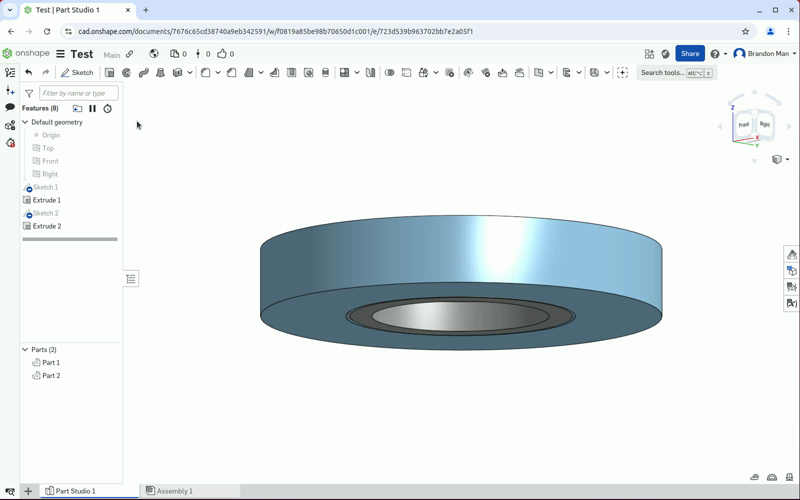
key(left, 3)
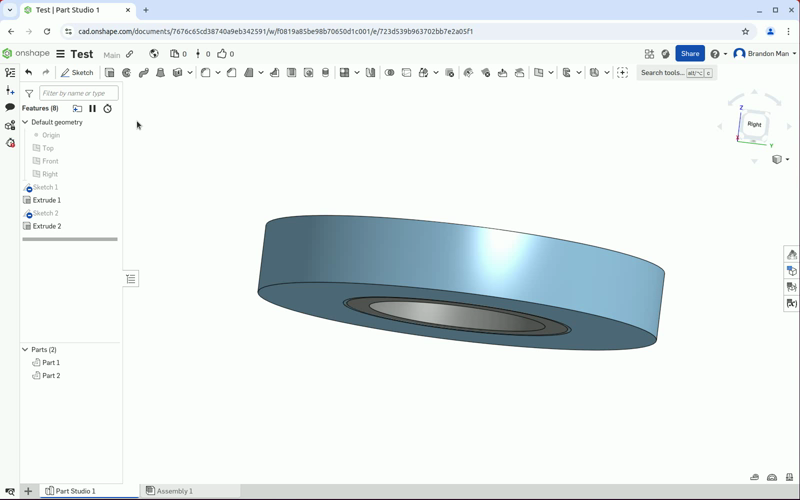
key(right, 3)
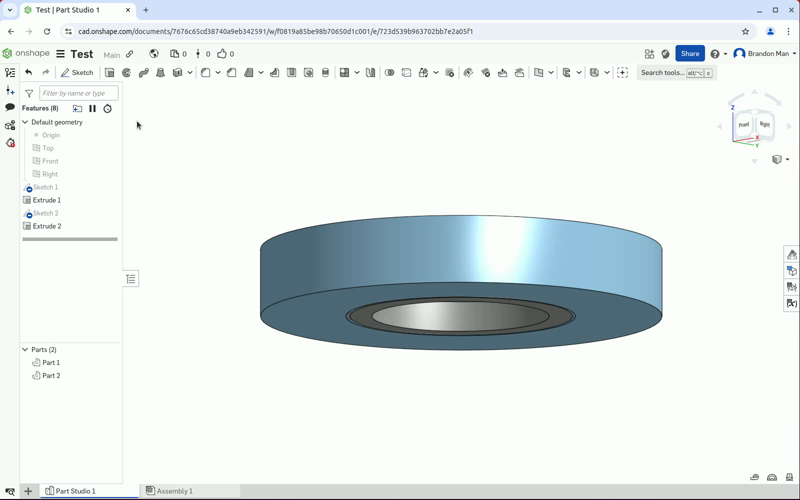
key(down, 3)
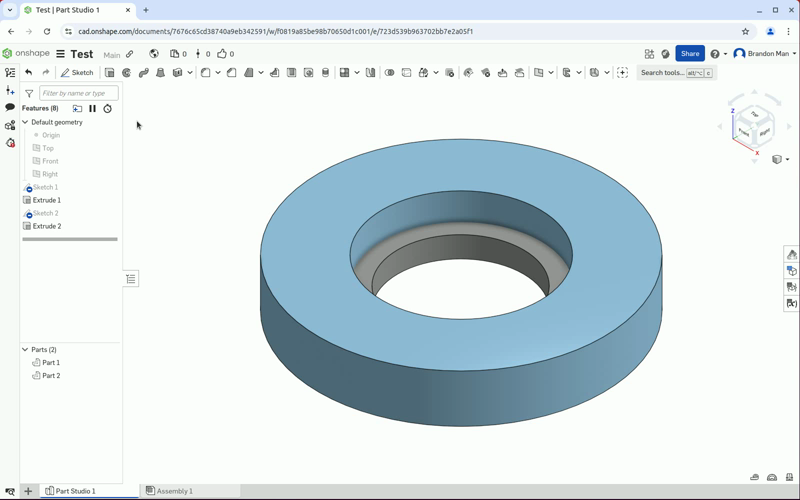
mouse_move(73, 189)
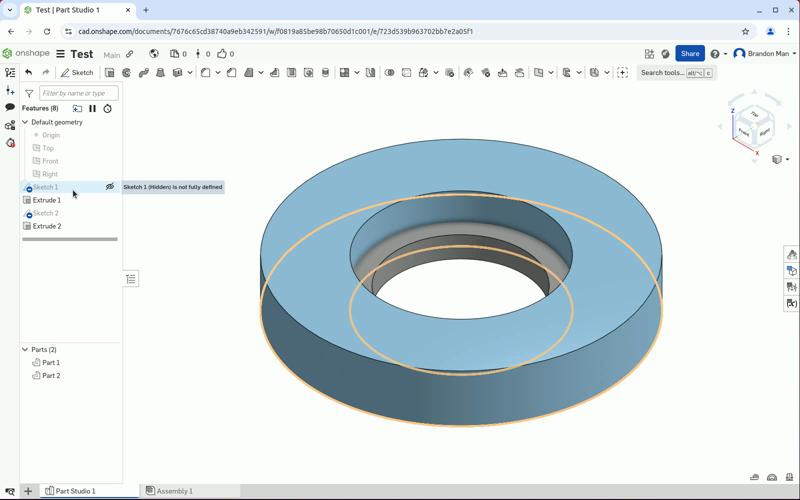
click(73, 189)